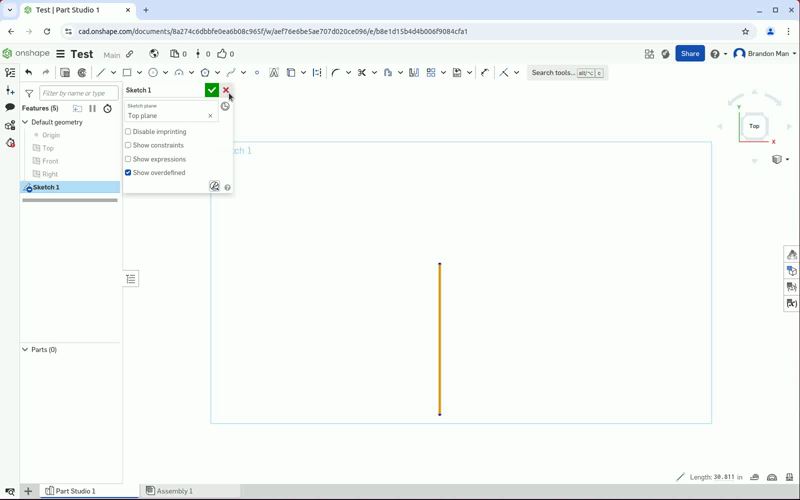
key(shift+h)
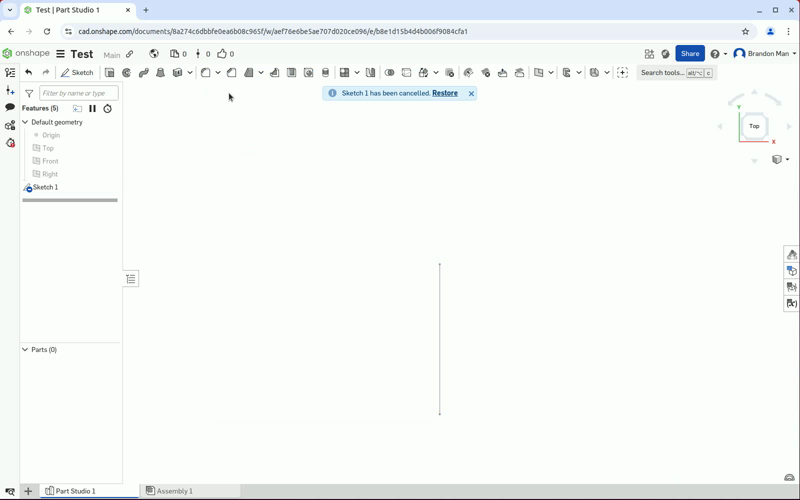
key(shift+s)
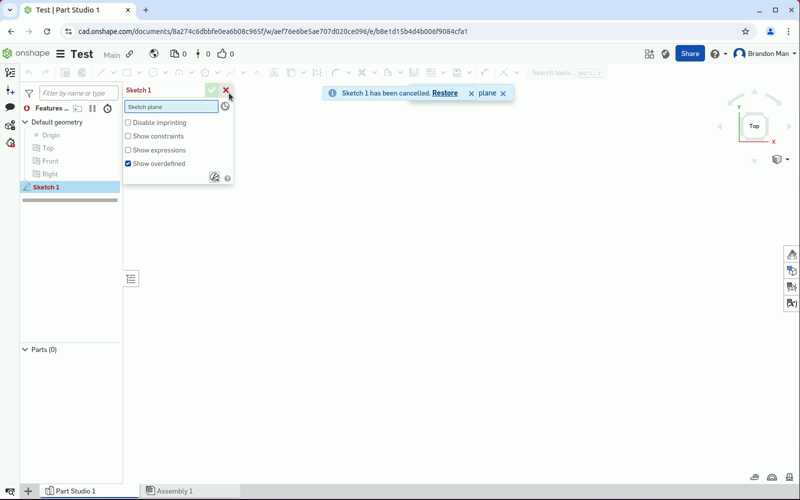
mouse_move(73, 150)
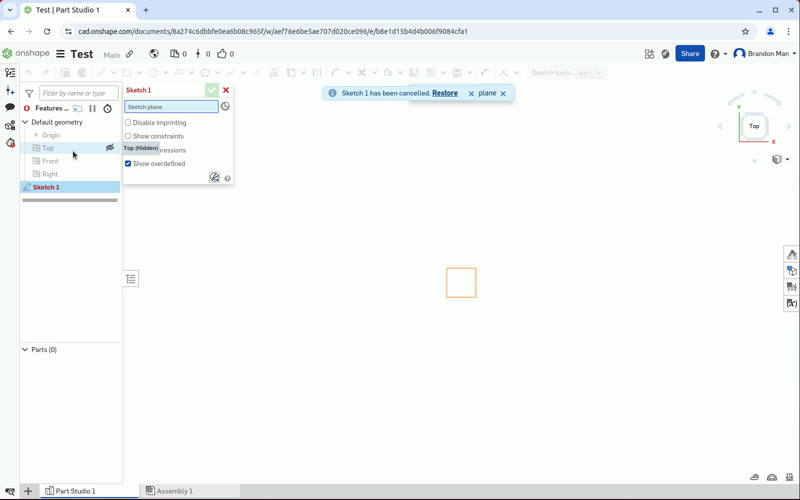
click(73, 150)
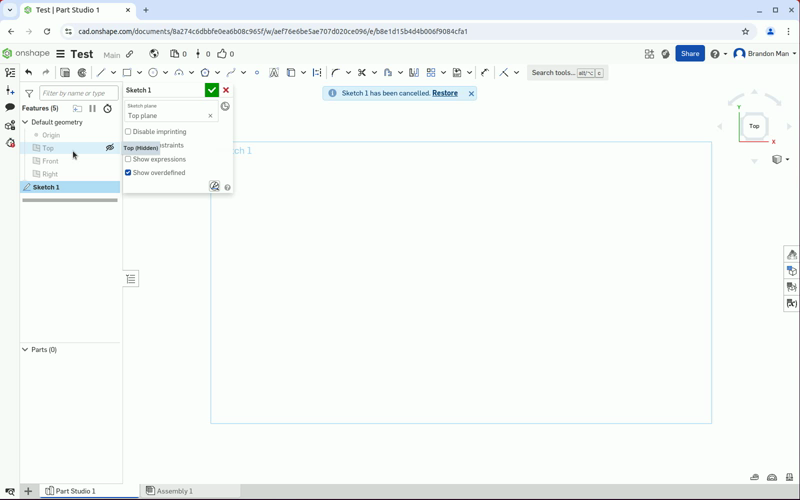
mouse_move(73, 352)
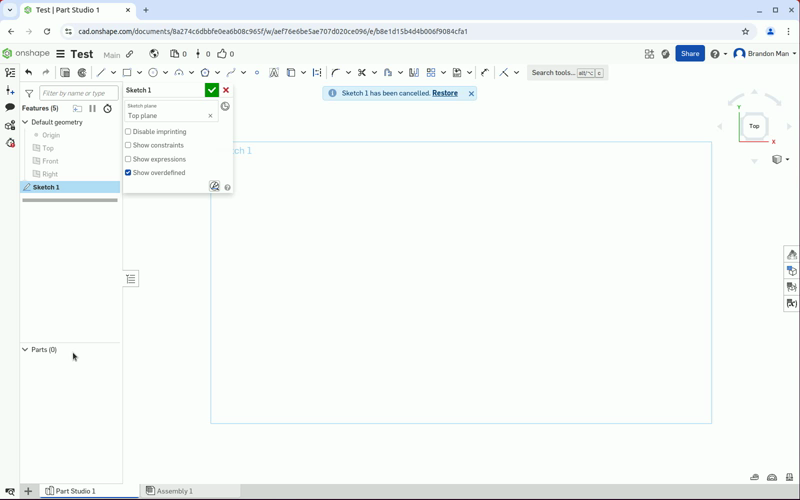
key(y)
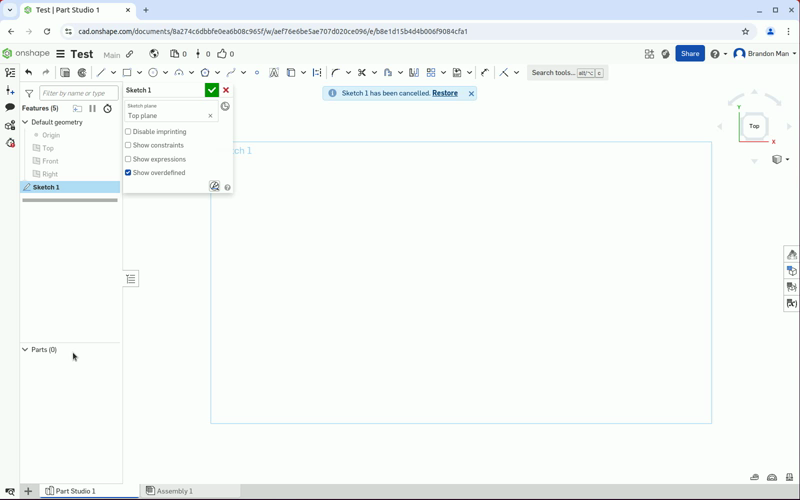
key(c)
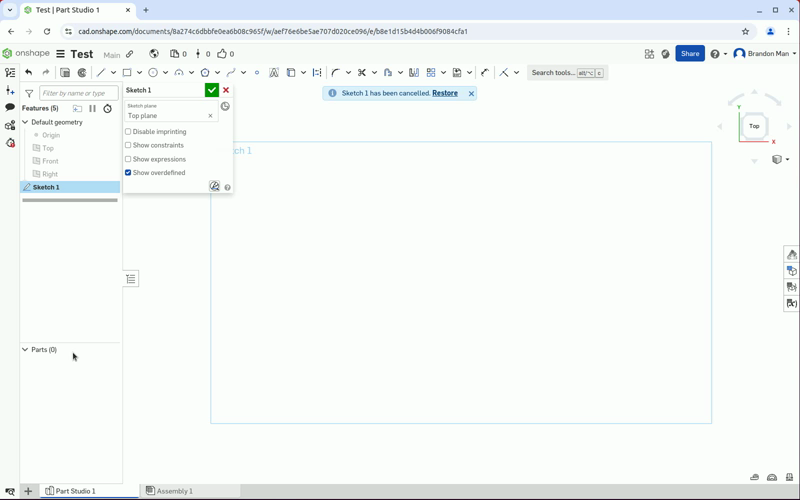
key_down(shift)
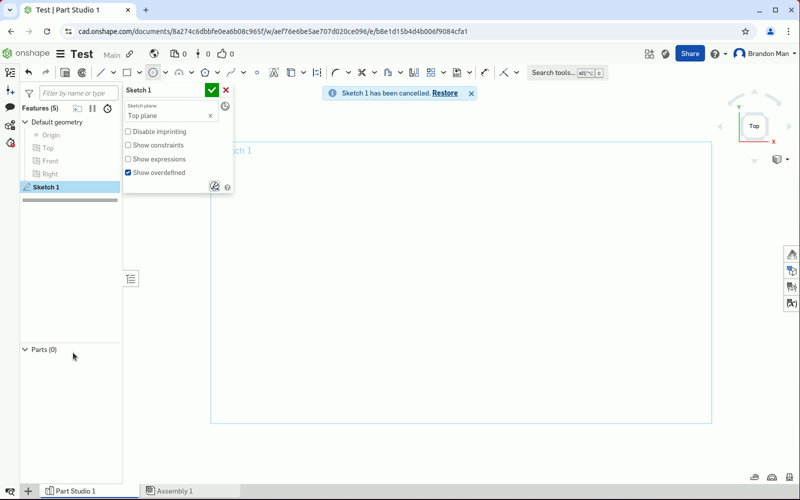
mouse_move(461, 282)
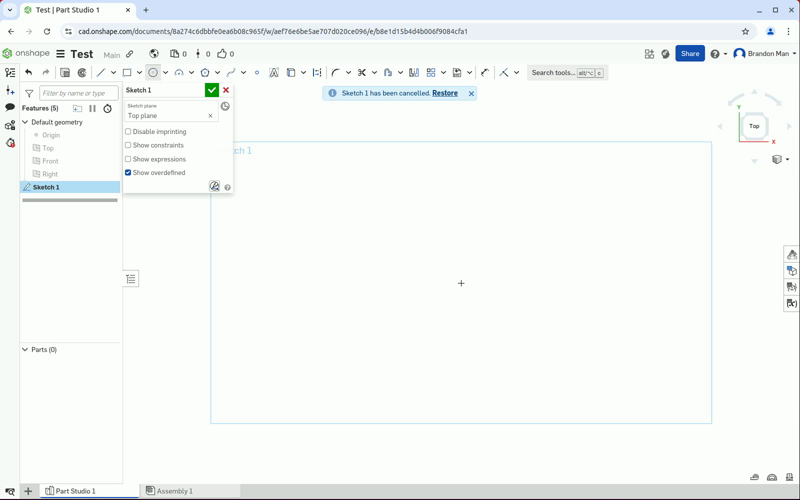
click(461, 282)
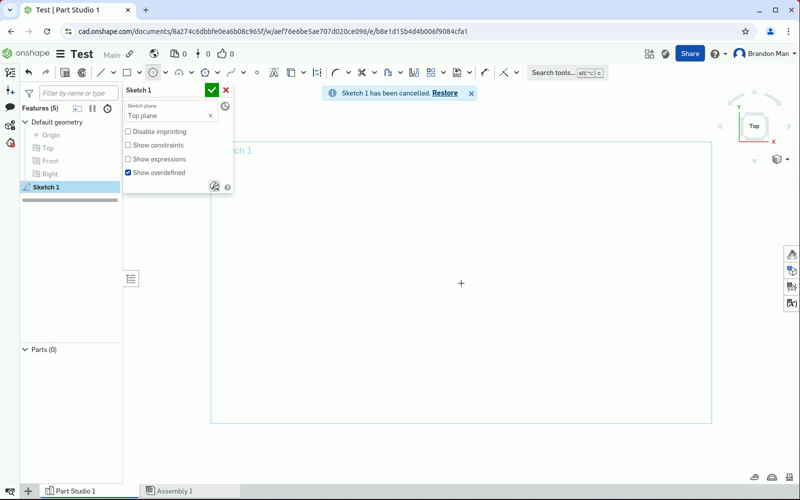
key_up(shift)
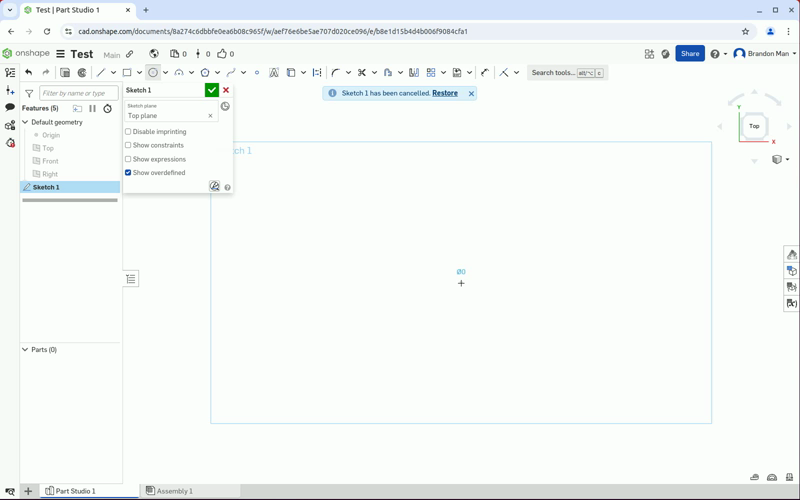
mouse_move(572, 282)
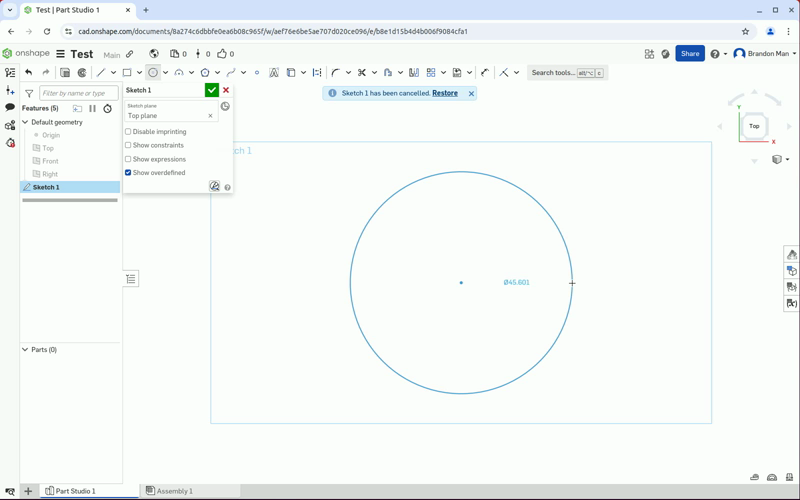
click(572, 282)
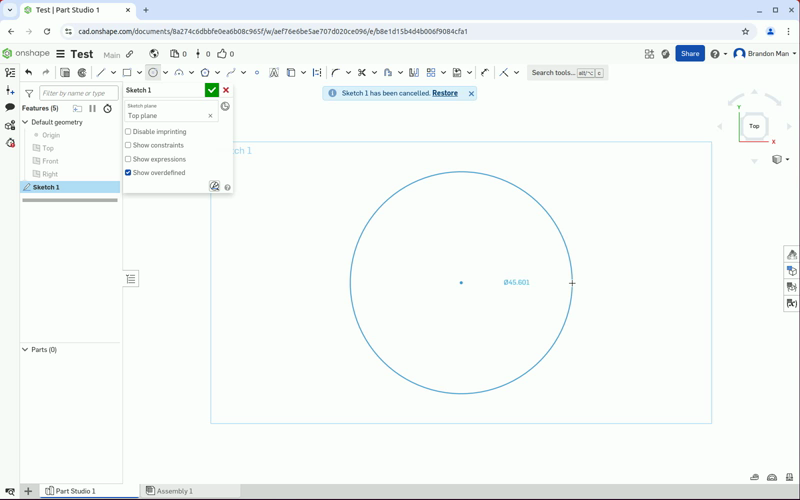
key(esc)
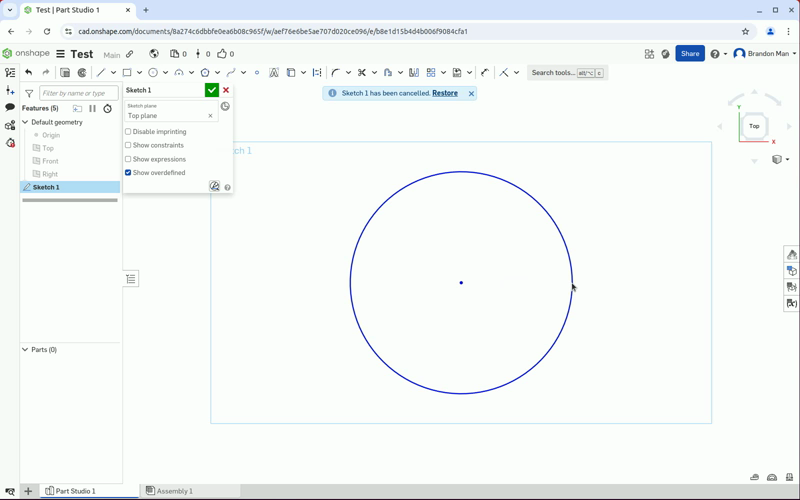
mouse_move(472, 260)
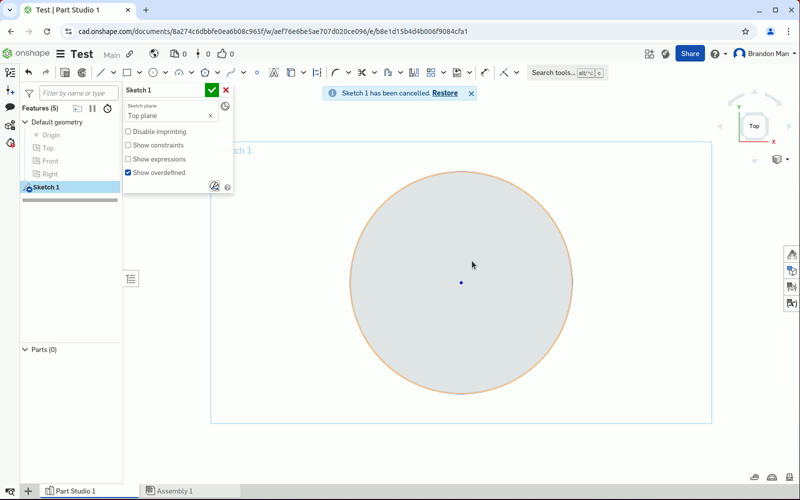
click(472, 260)
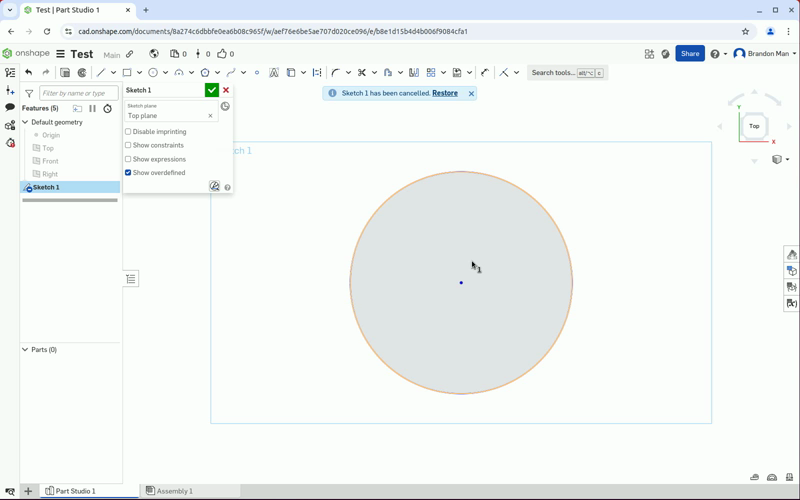
mouse_move(73, 352)
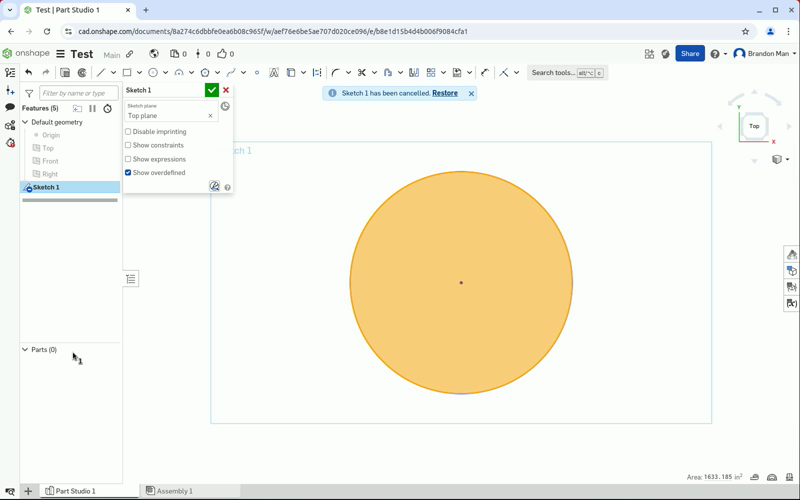
key(shift+y)
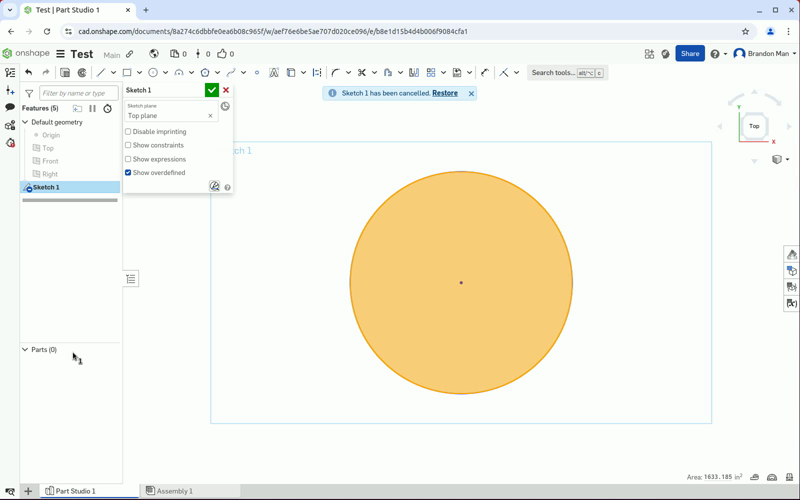
key(shift+e)
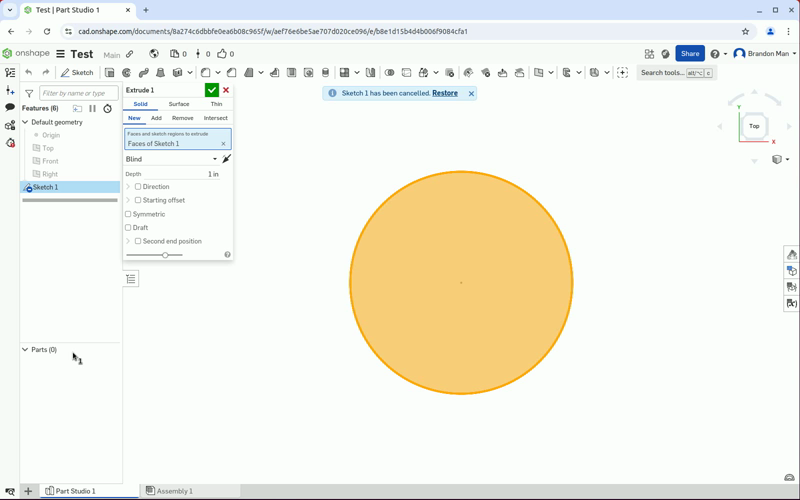
mouse_move(143, 106)
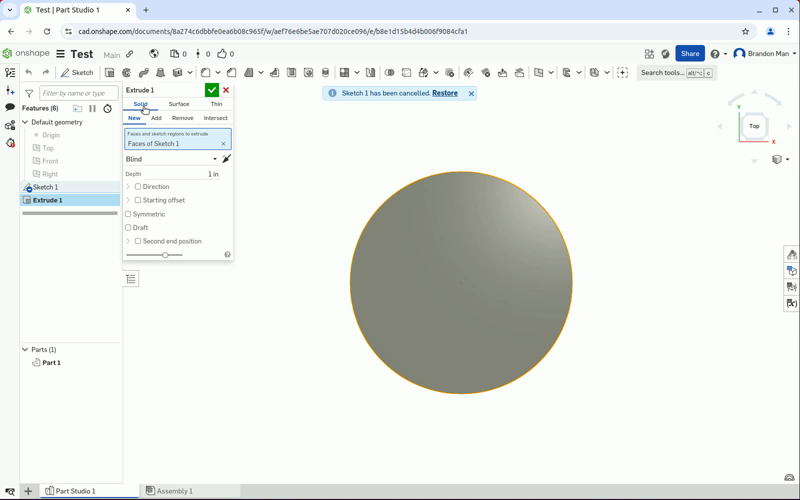
click(143, 106)
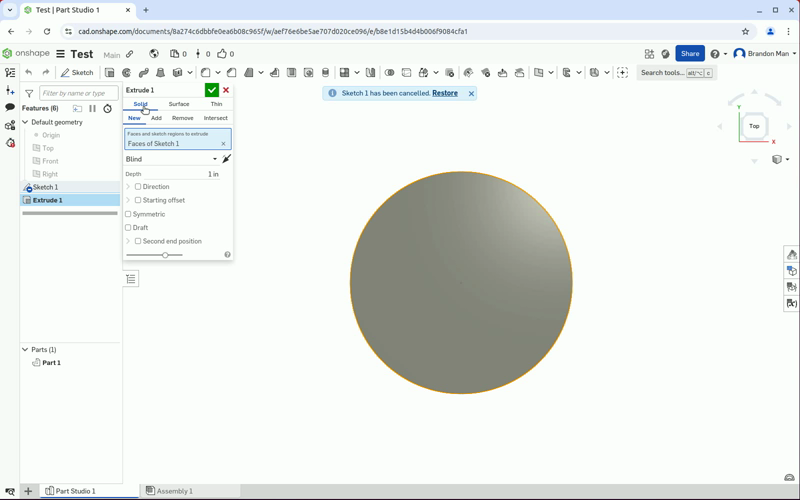
mouse_move(137, 120)
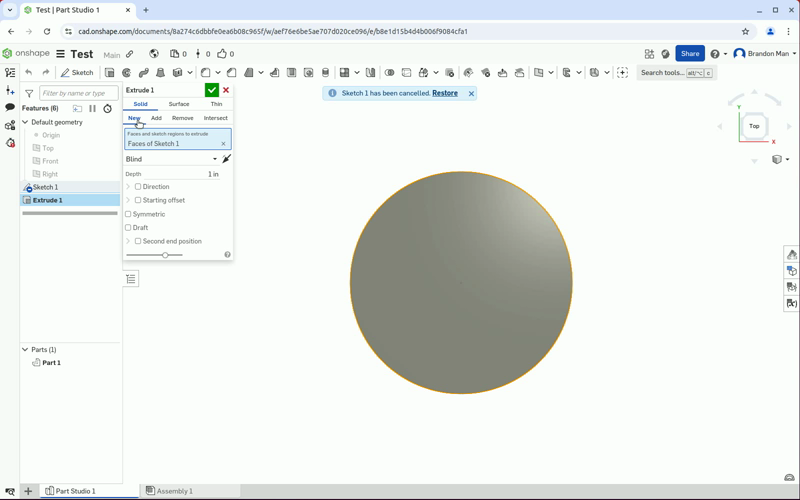
click(137, 120)
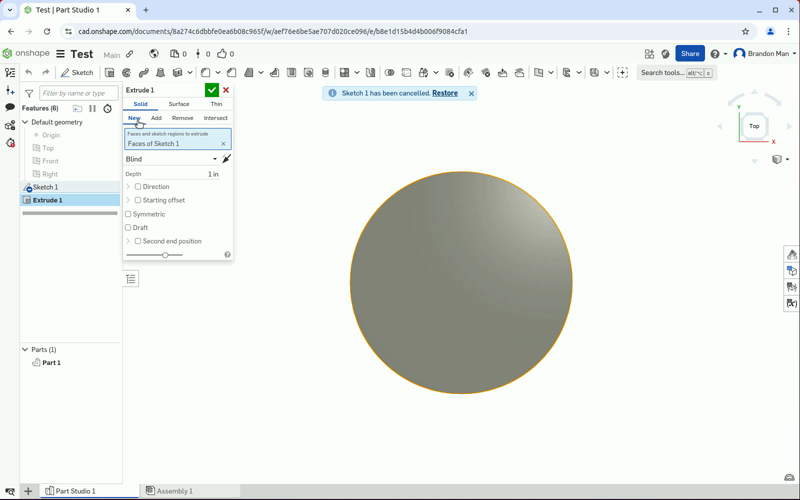
key(tab, 4)
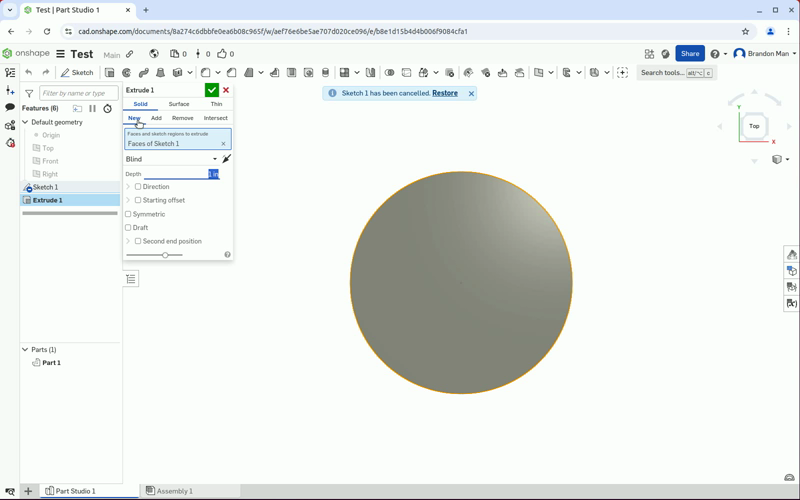
text(1.926)
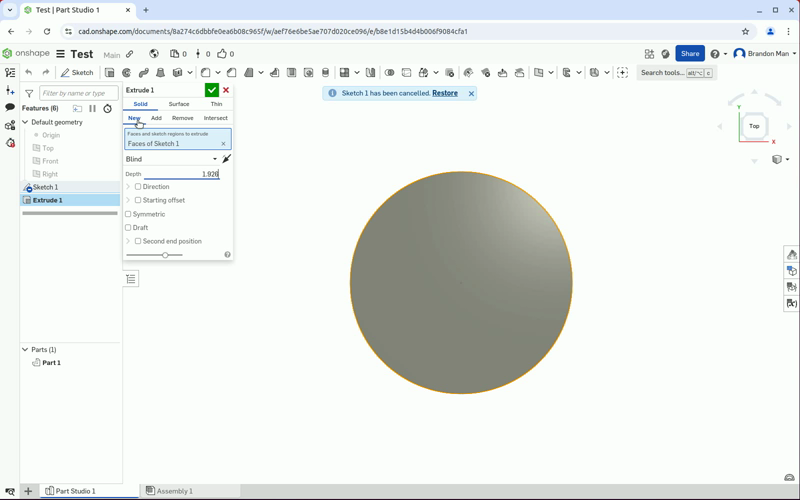
key(enter)
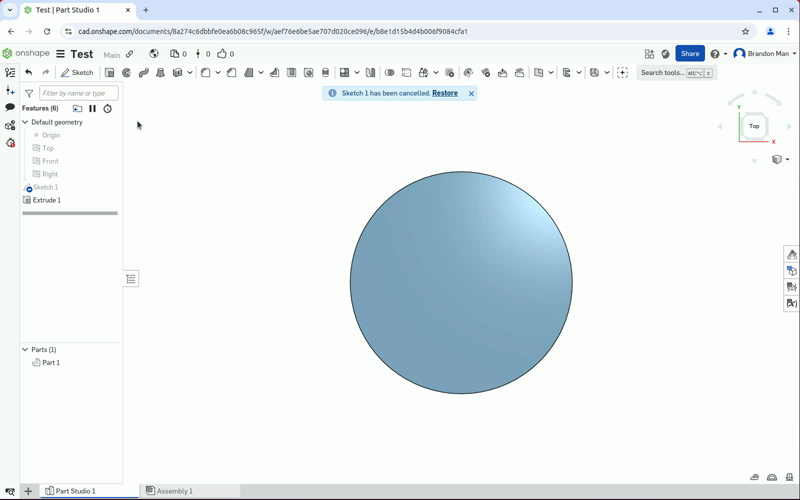
key(shift+h)
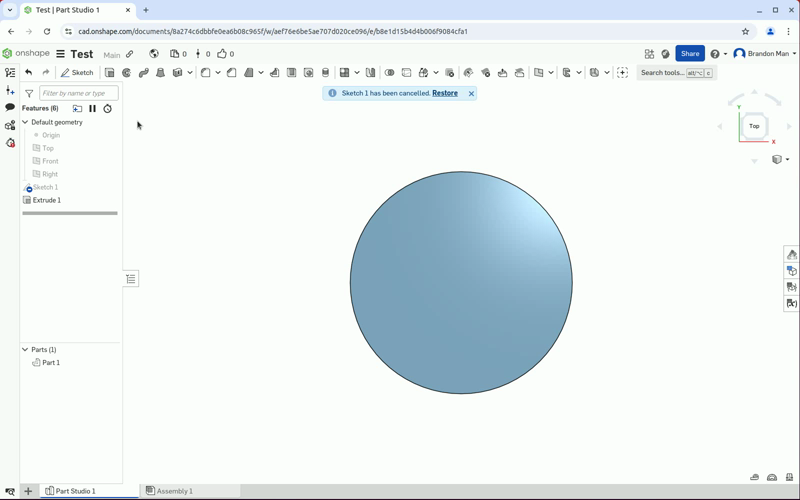
key(shift+h)
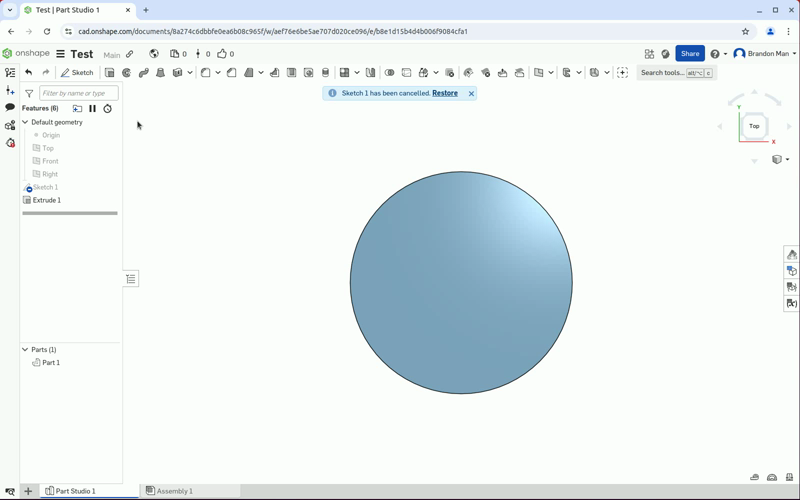
mouse_move(73, 189)
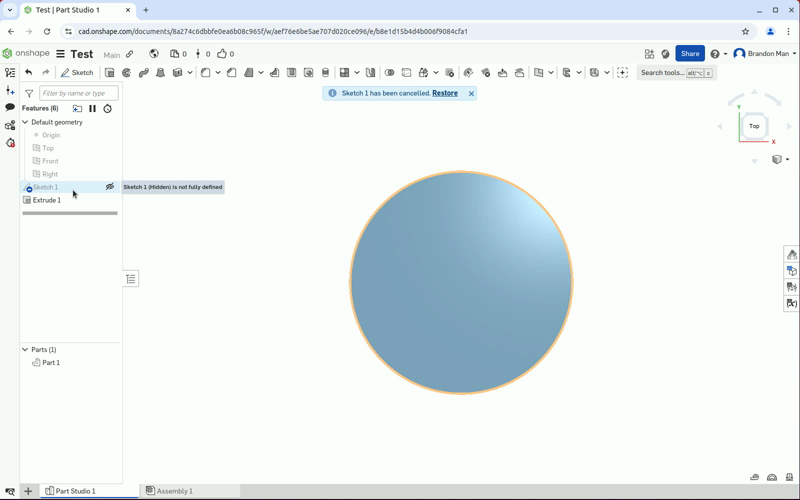
click(73, 189)
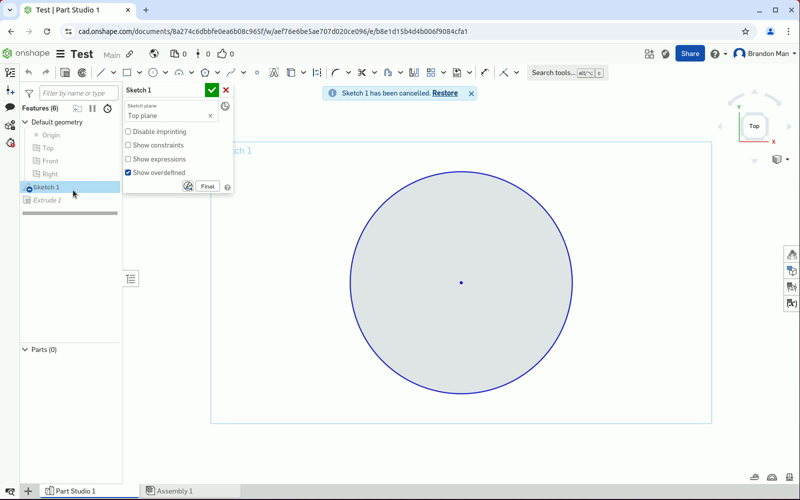
mouse_move(229, 92)
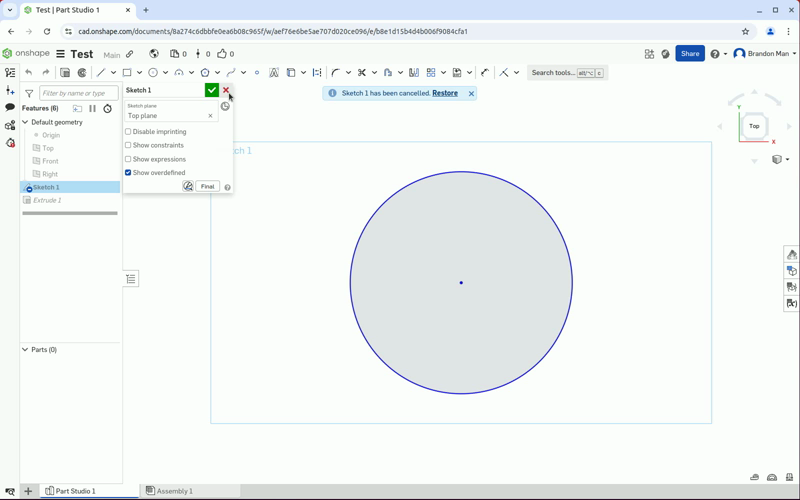
click(229, 92)
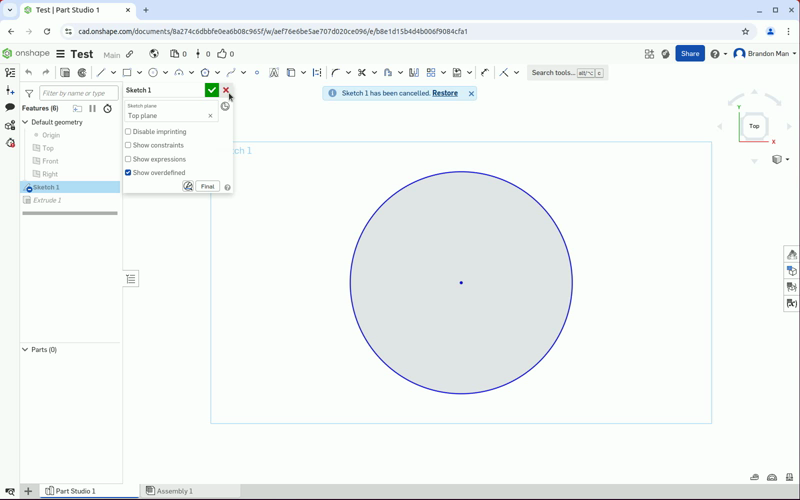
key(shift+s)
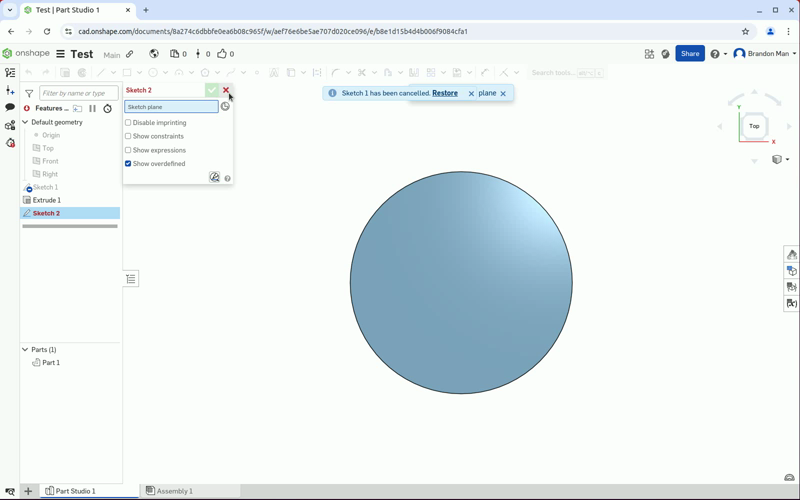
mouse_move(73, 150)
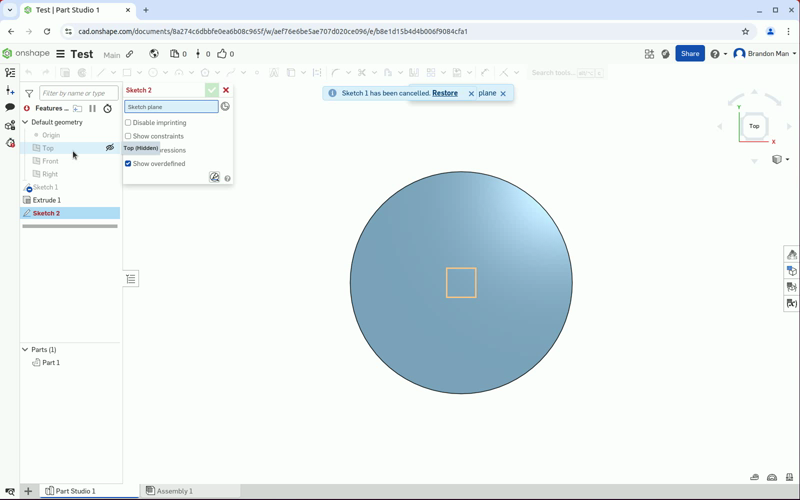
click(73, 150)
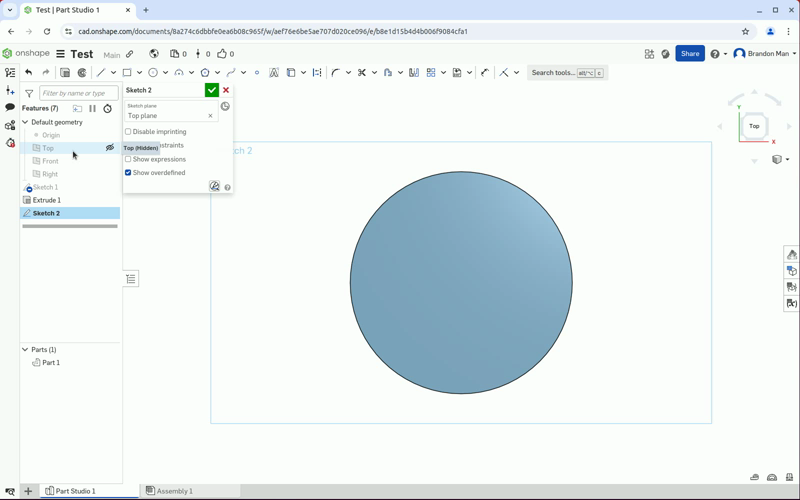
mouse_move(73, 352)
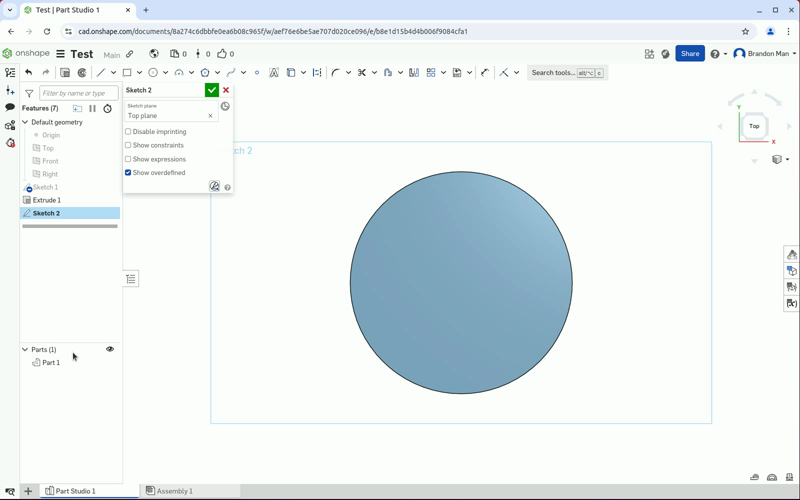
key(y)
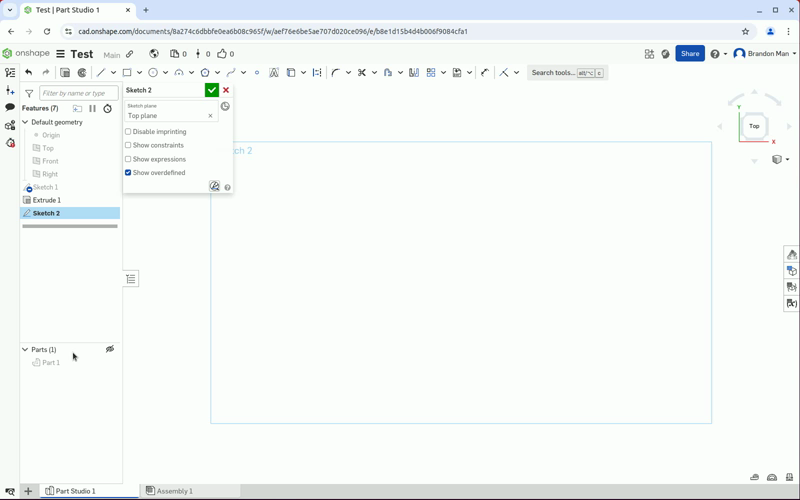
key(c)
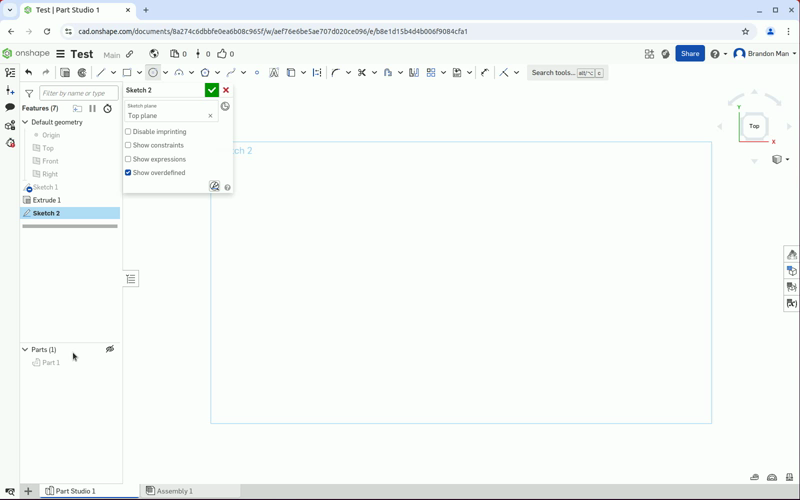
key_down(shift)
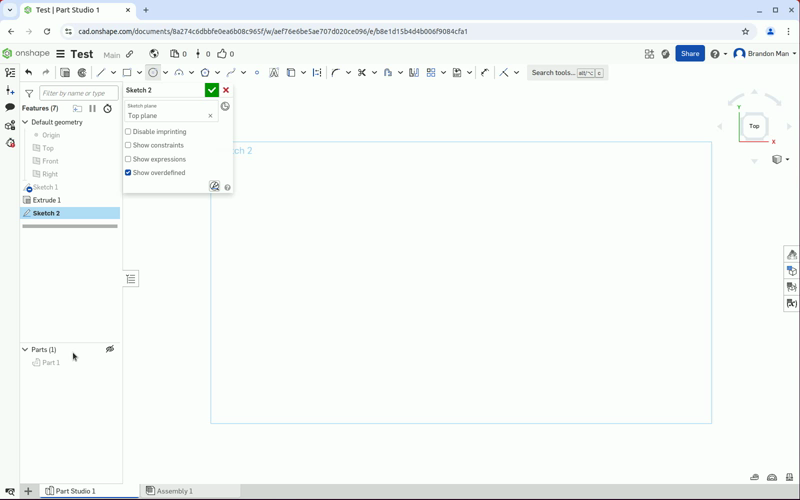
mouse_move(461, 282)
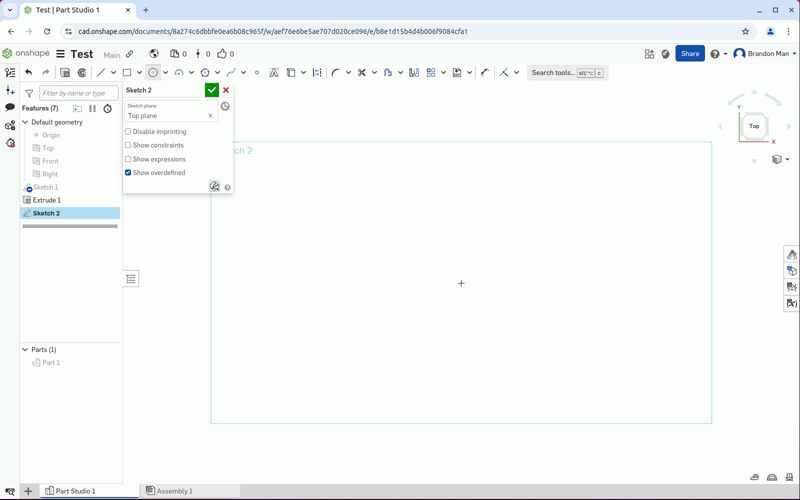
click(461, 282)
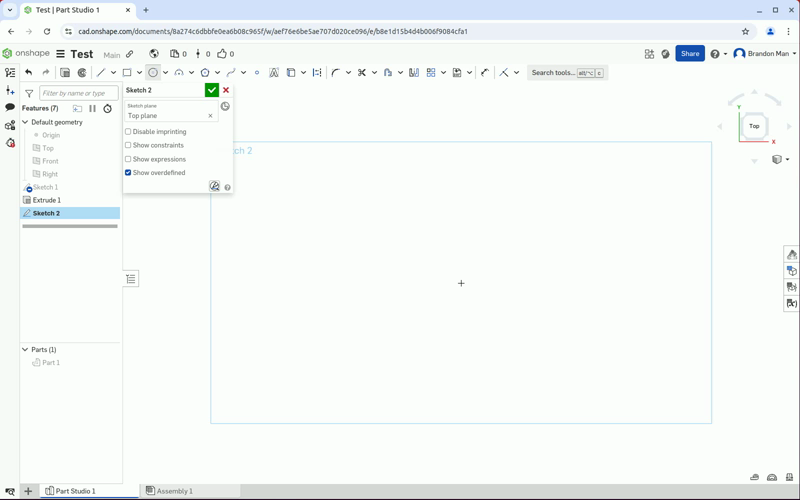
key_up(shift)
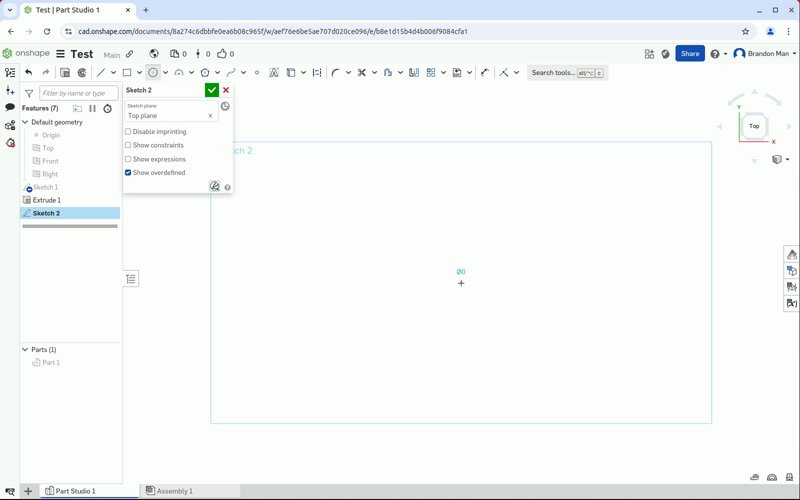
mouse_move(569, 282)
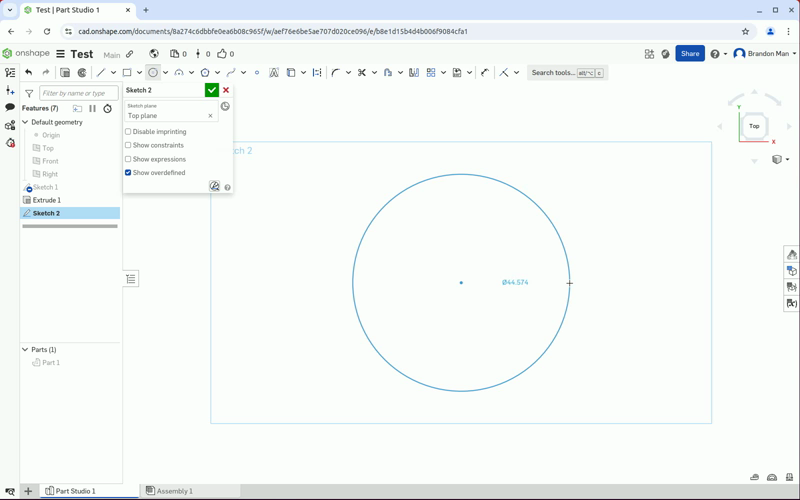
click(569, 282)
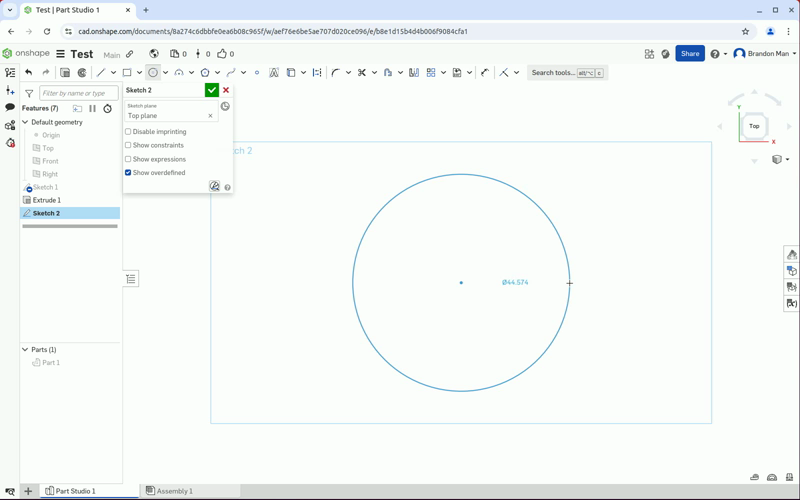
key(esc)
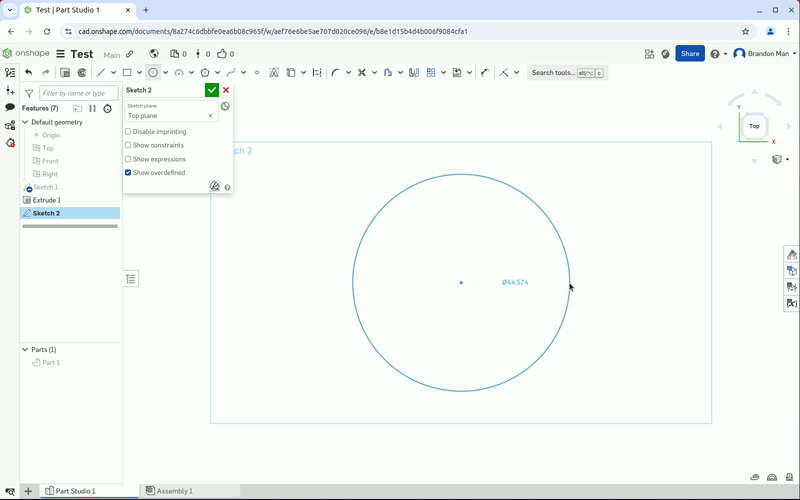
mouse_move(464, 346)
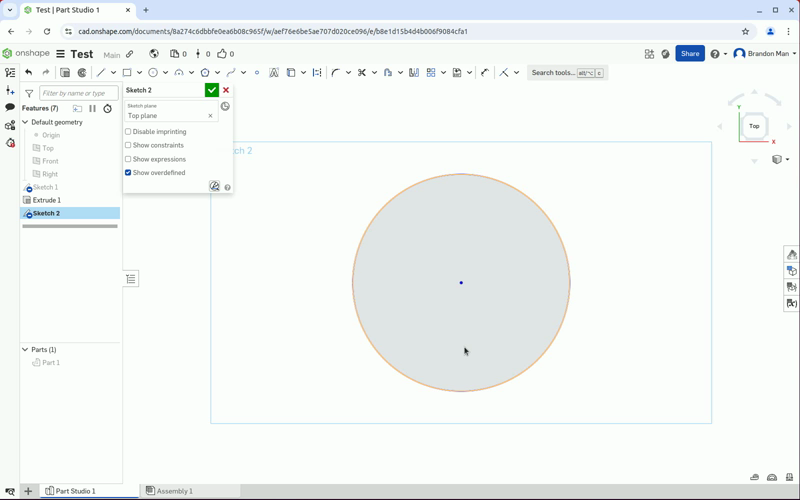
click(464, 346)
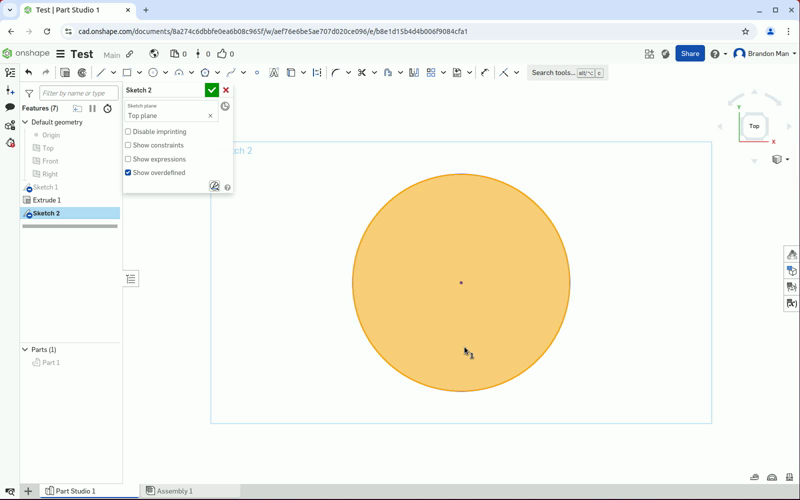
mouse_move(73, 352)
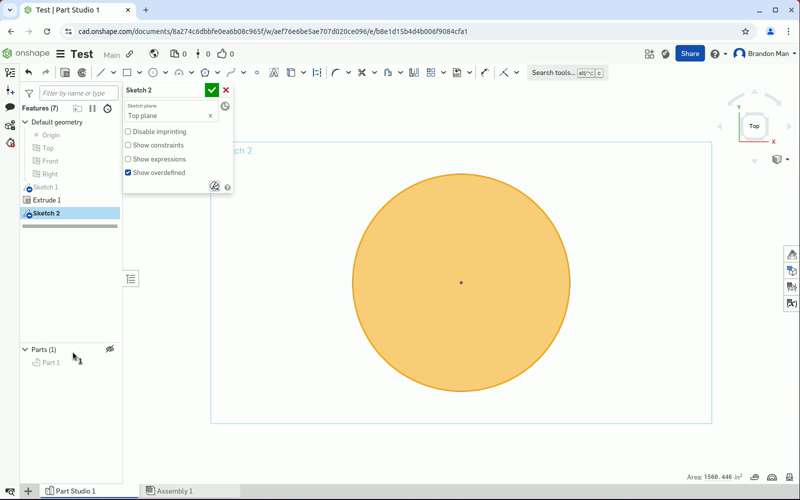
key(shift+y)
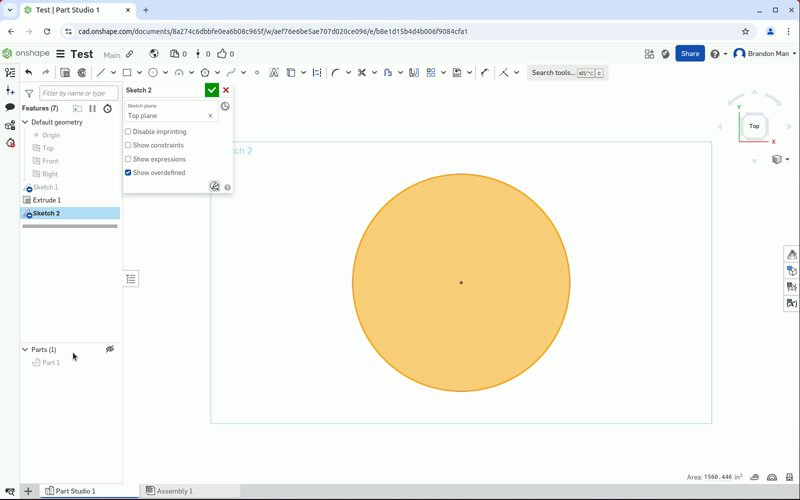
key(shift+e)
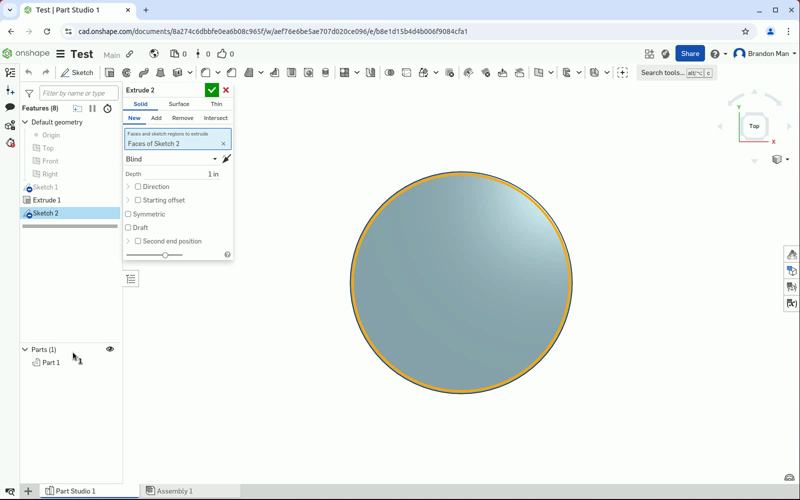
mouse_move(143, 106)
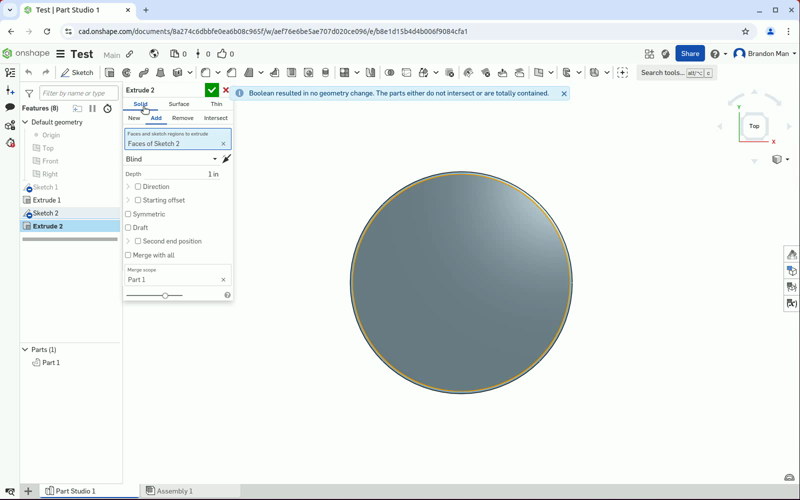
click(143, 106)
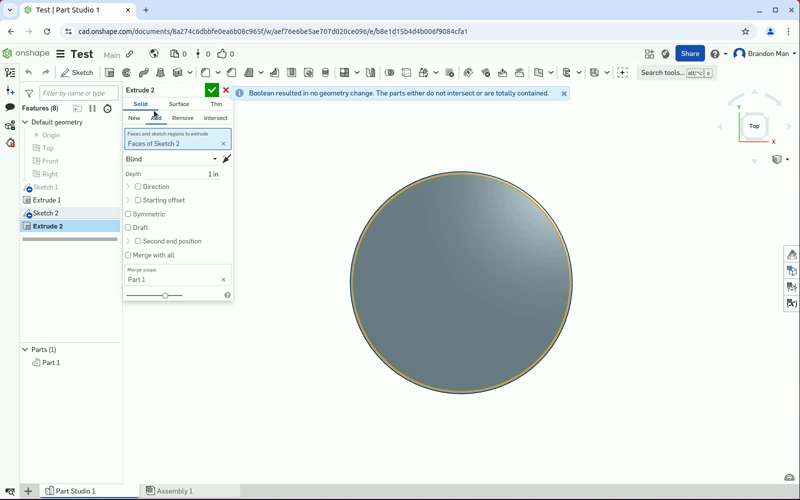
mouse_move(186, 120)
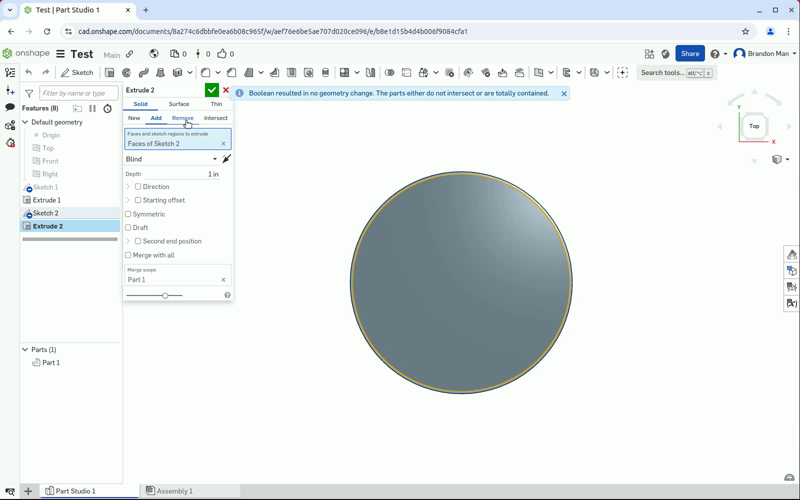
click(186, 120)
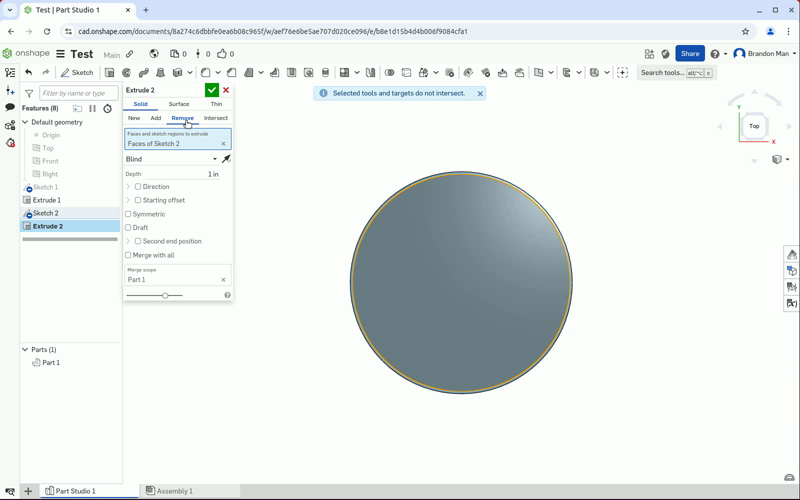
key(tab, 4)
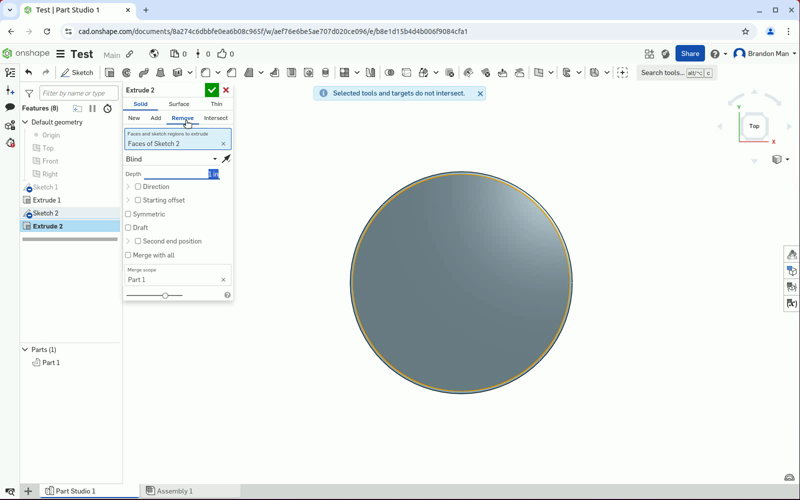
text(-1.204)
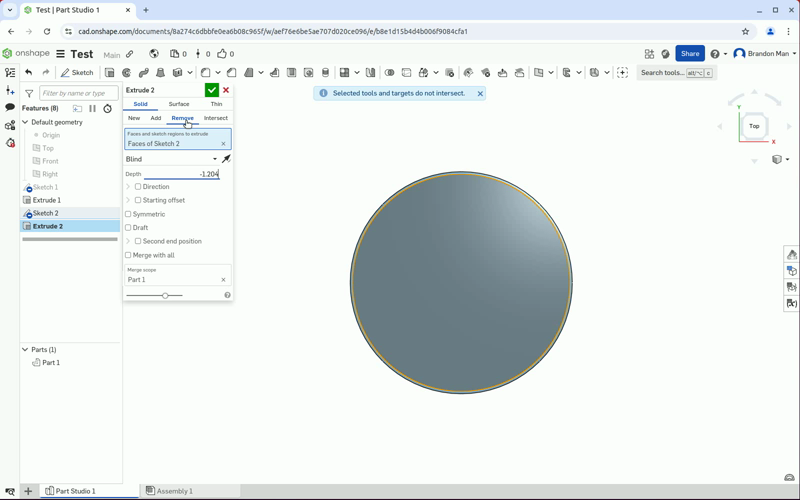
key(tab, 6)
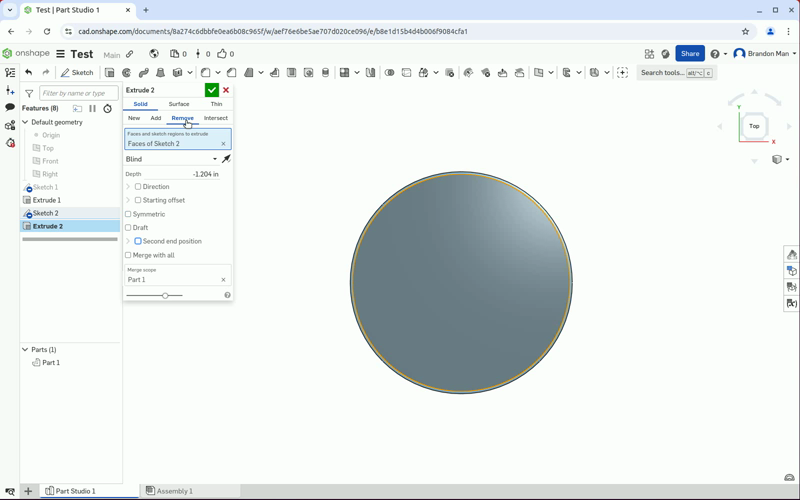
key(space)
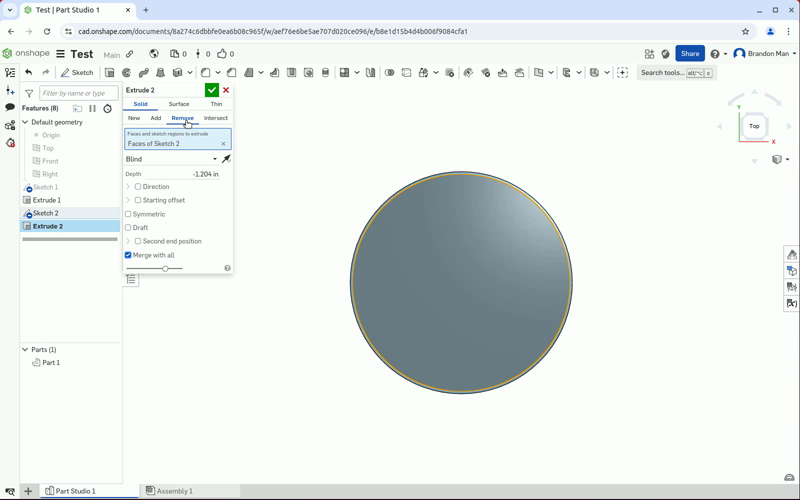
key(enter)
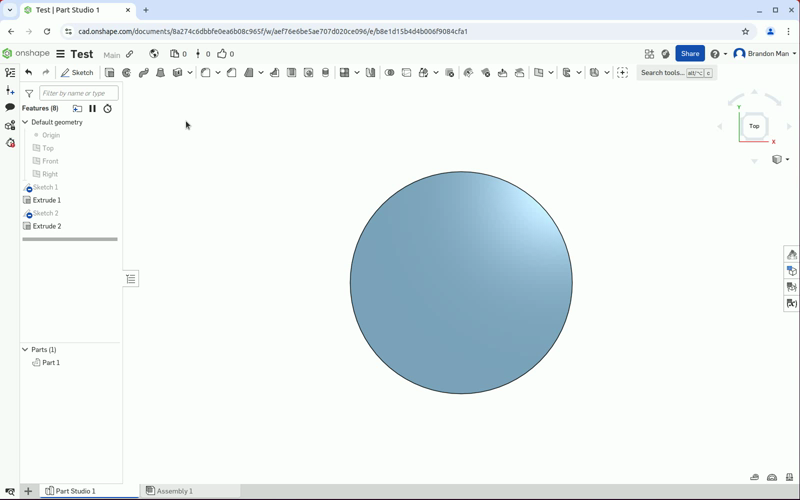
key(shift+h)
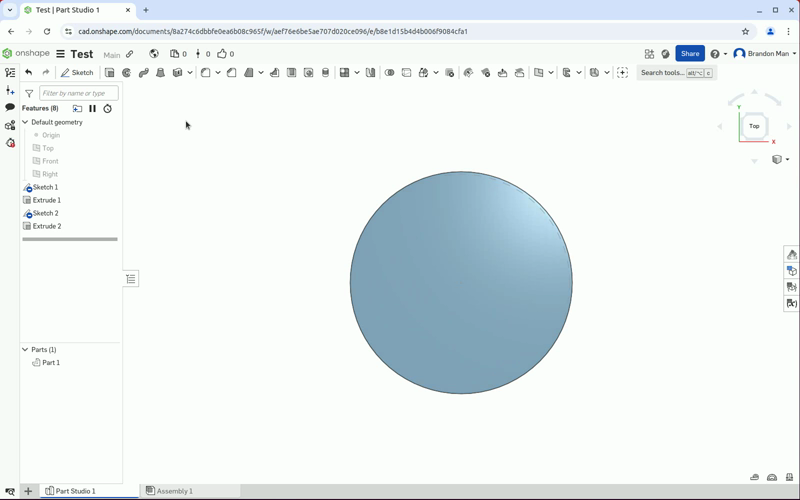
key(shift+h)
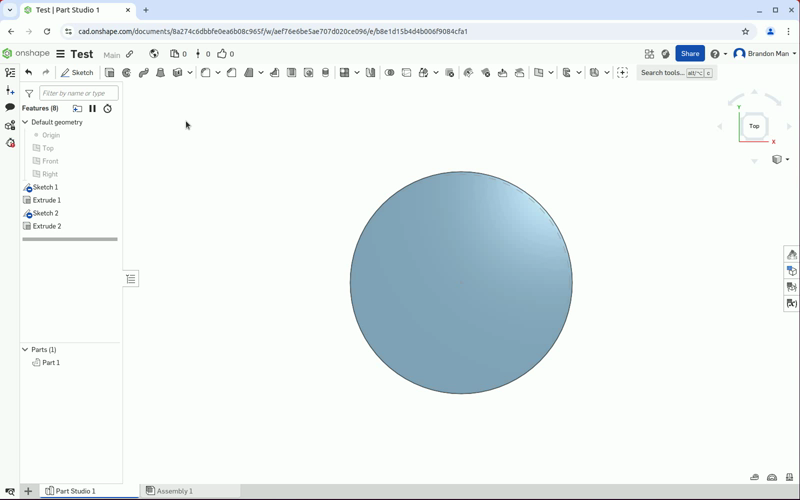
key(shift+7)
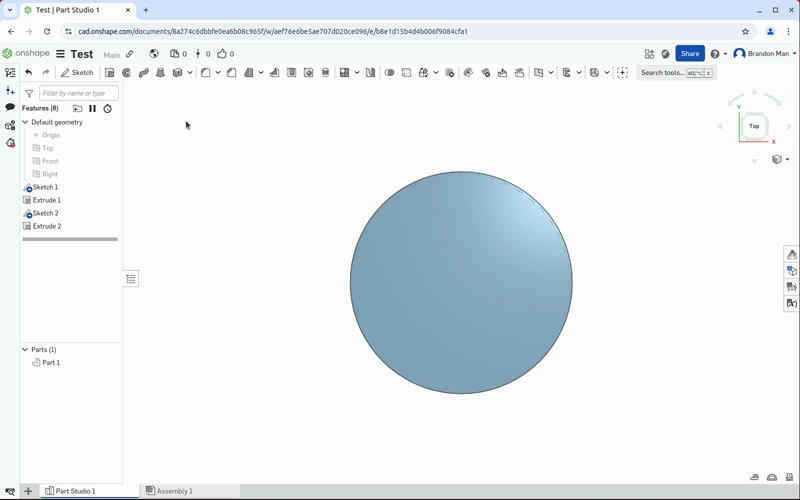
key(up, 3)
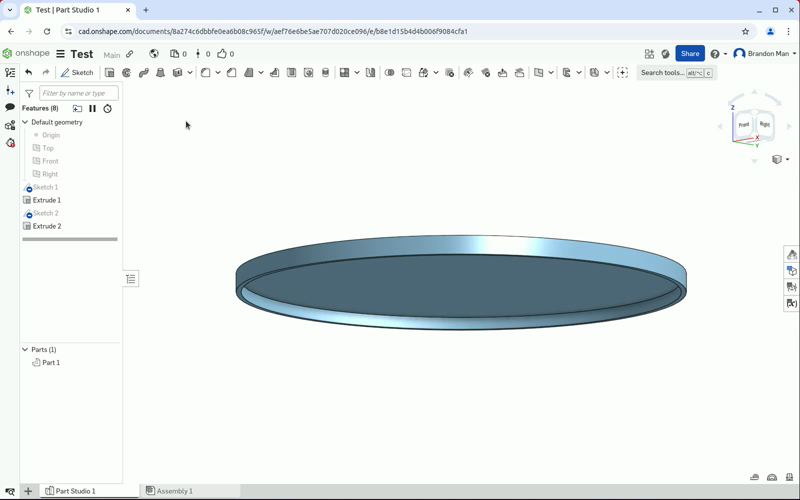
key(left, 3)
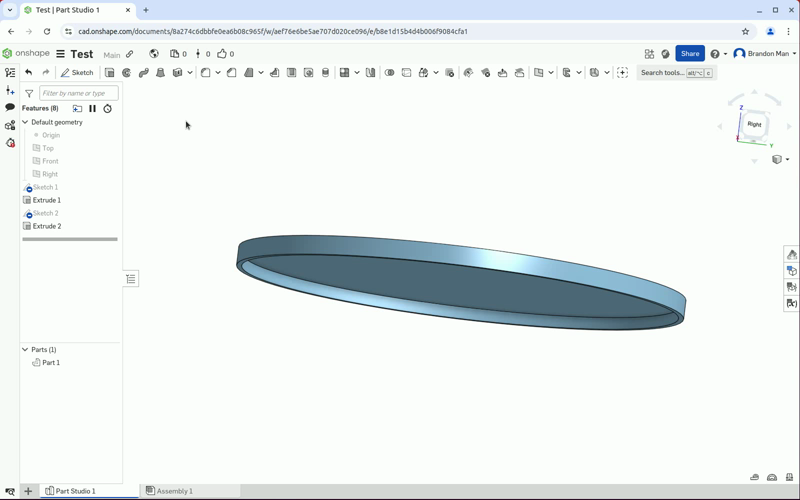
key(right, 3)
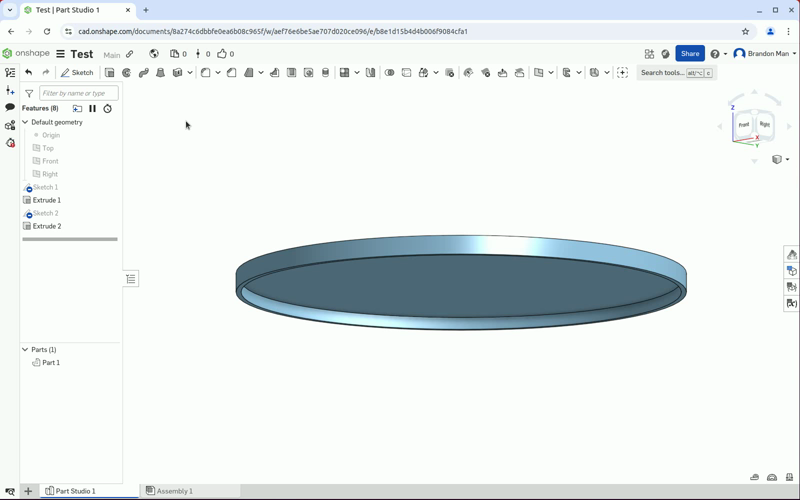
key(down, 3)
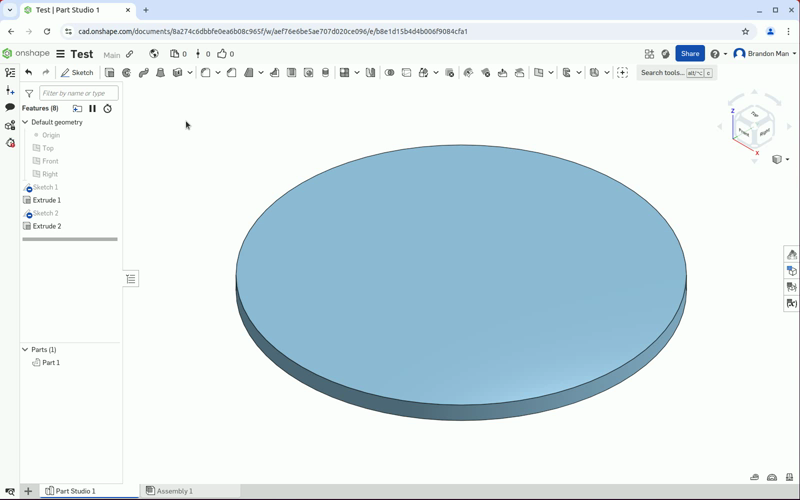
mouse_move(73, 189)
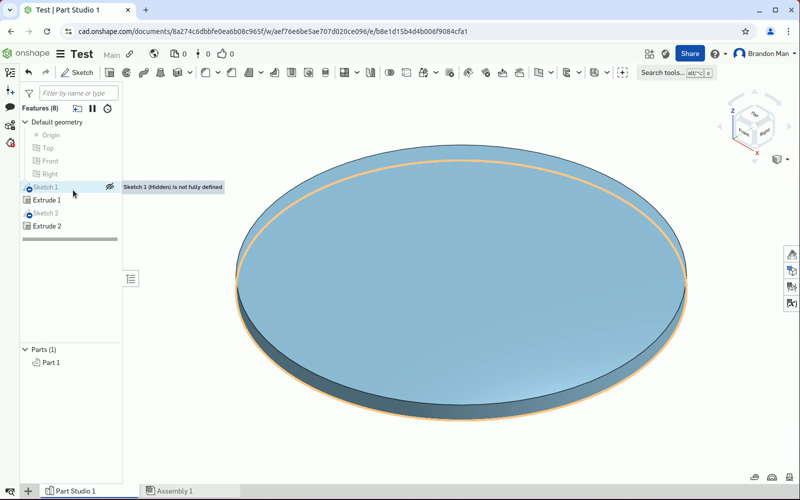
click(73, 189)